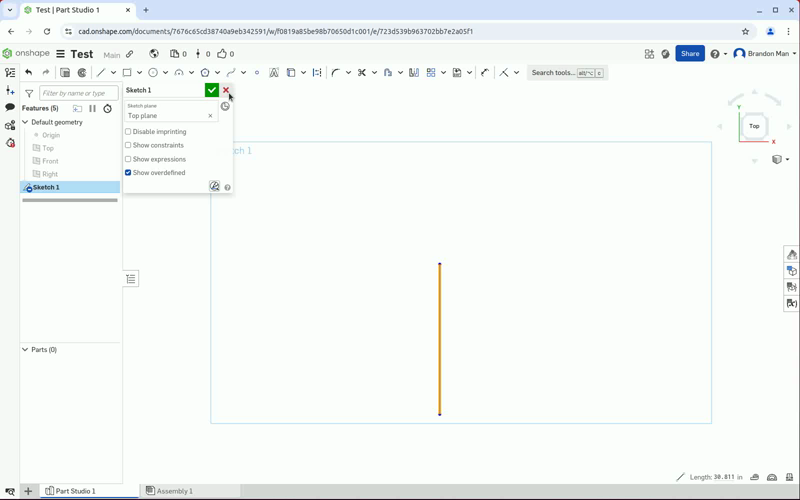
key(shift+h)
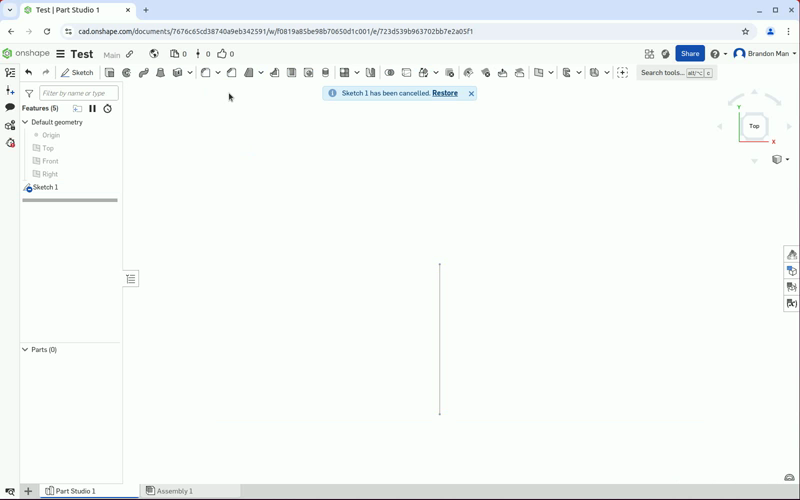
key(shift+s)
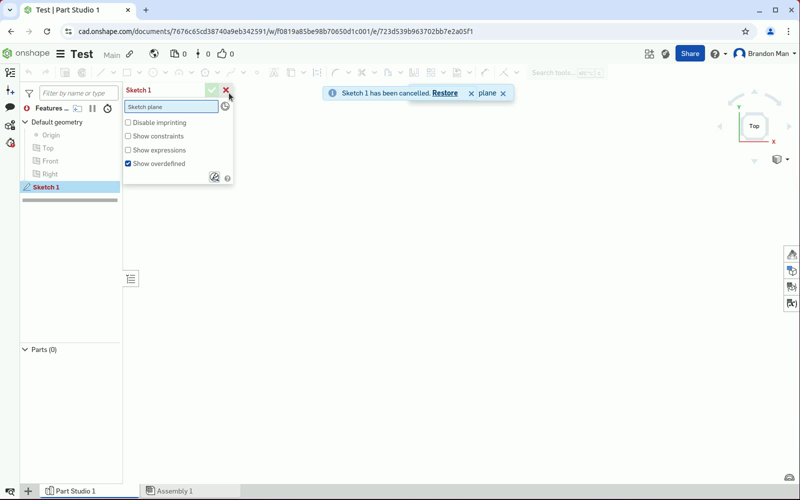
mouse_move(73, 150)
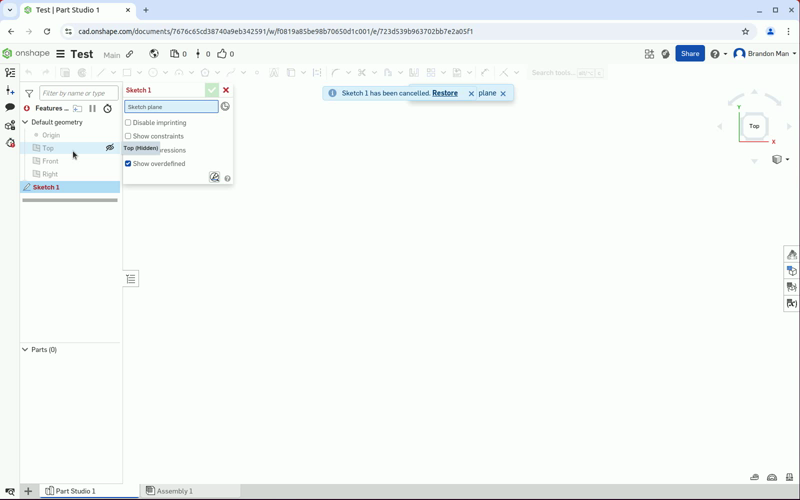
click(73, 150)
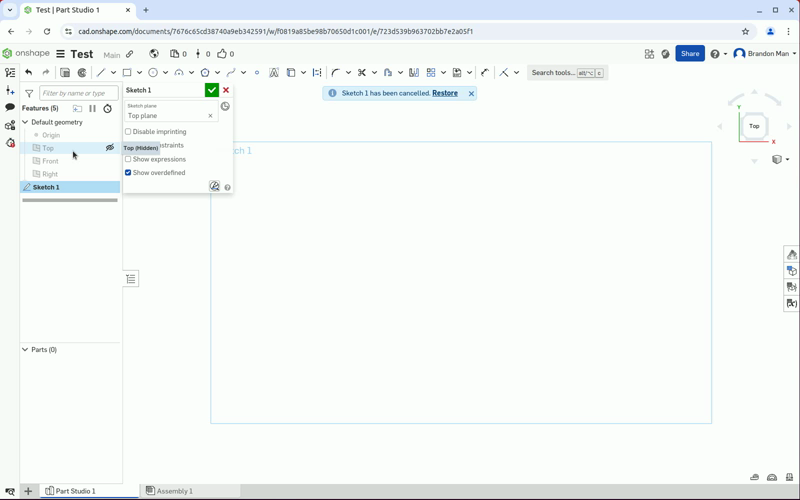
mouse_move(73, 352)
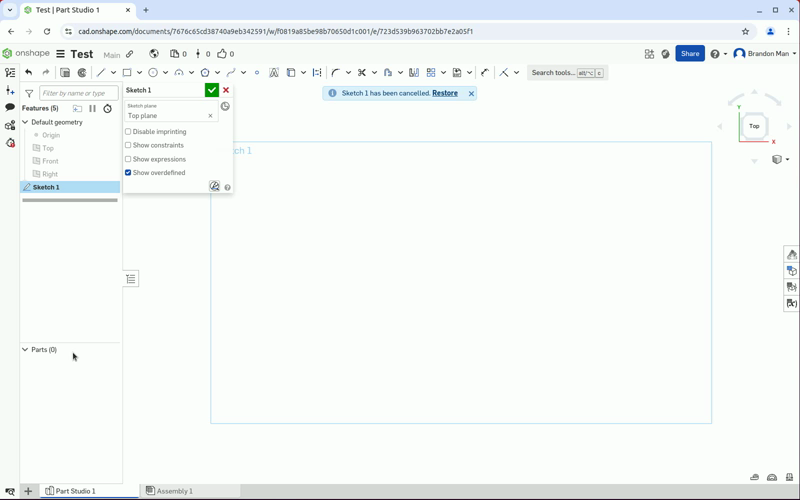
key(y)
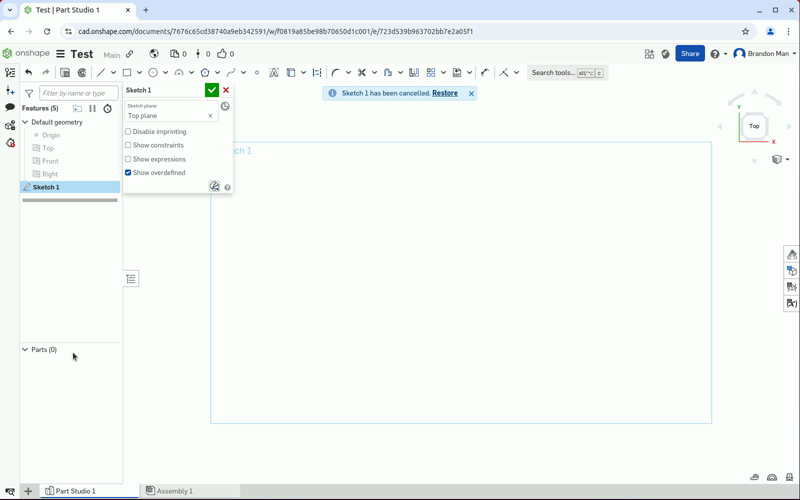
key(c)
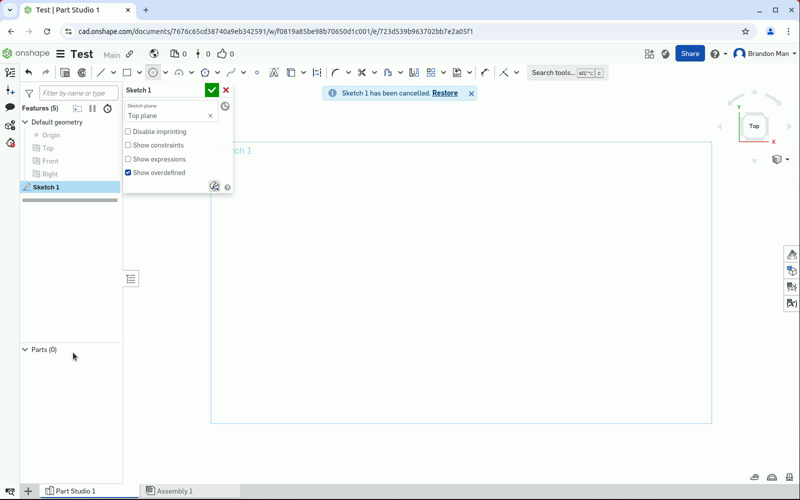
key_down(shift)
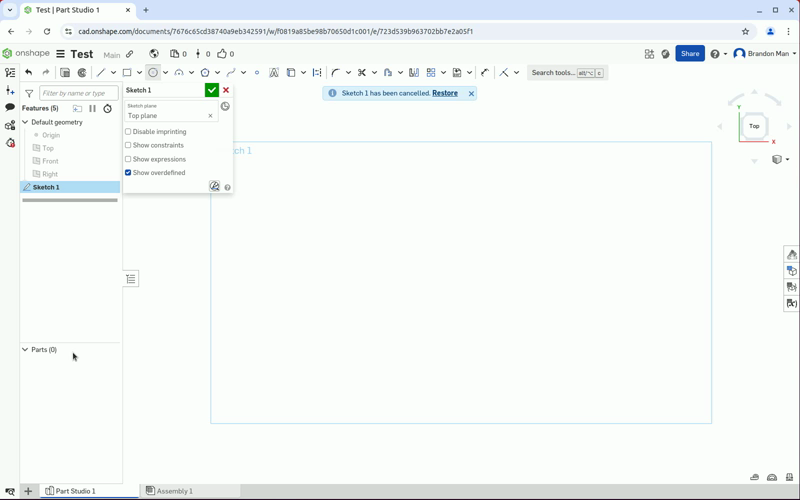
mouse_move(460, 282)
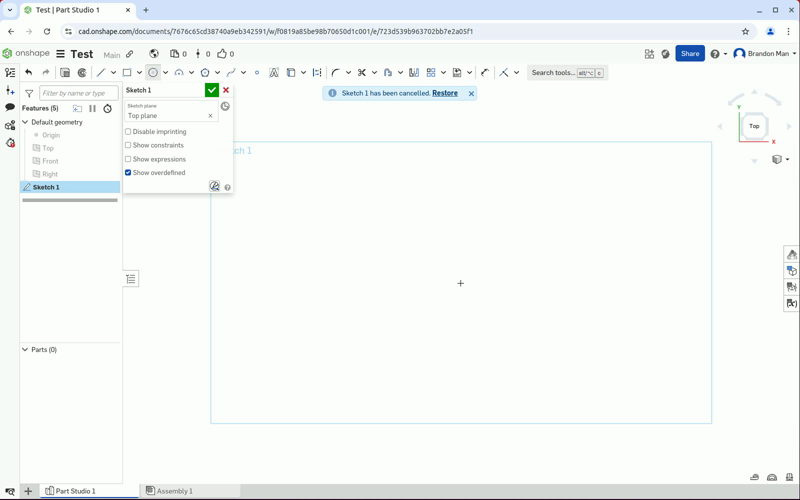
click(460, 282)
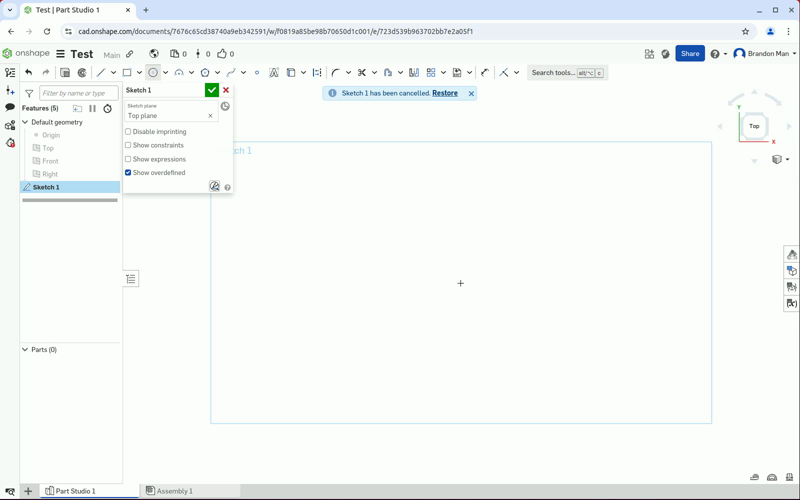
key_up(shift)
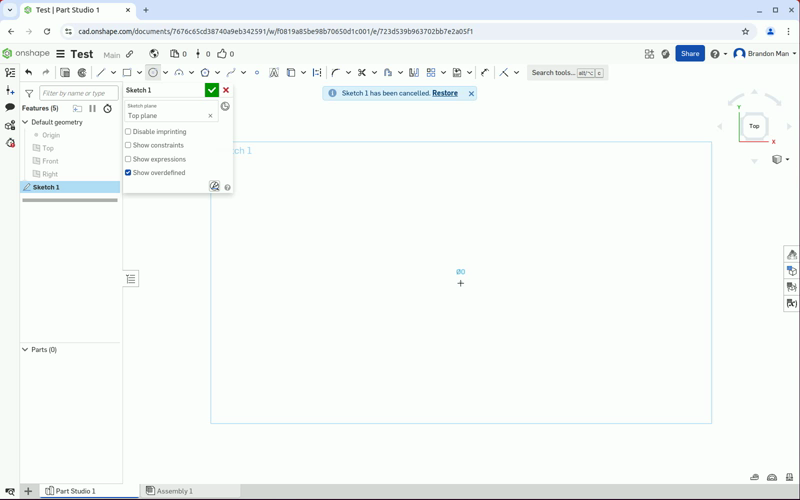
mouse_move(554, 282)
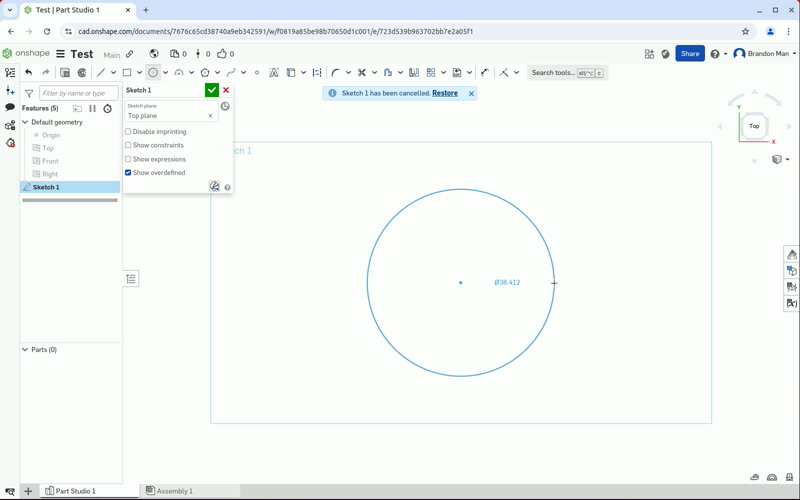
click(554, 282)
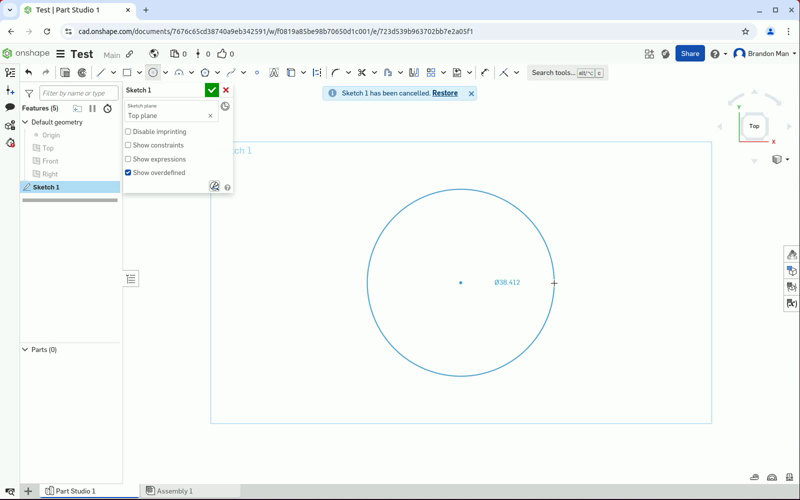
key(esc)
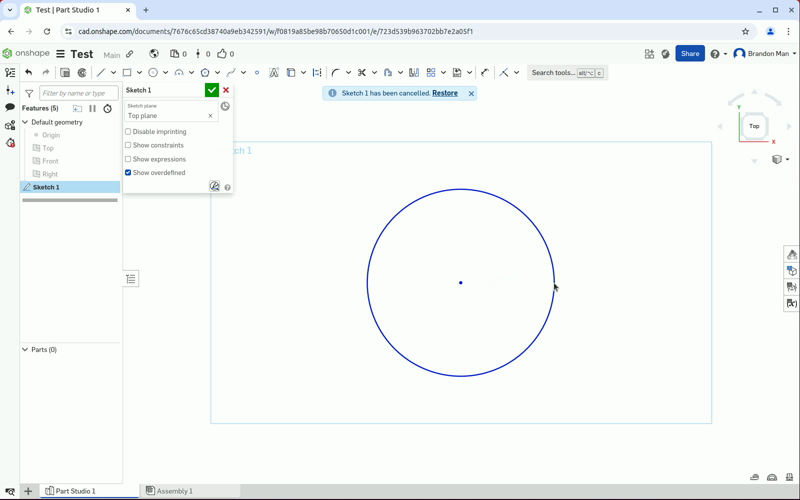
key(c)
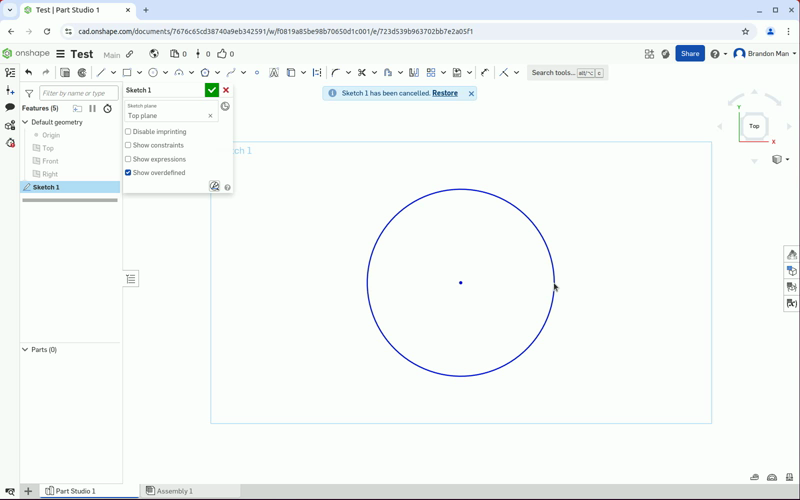
key_down(shift)
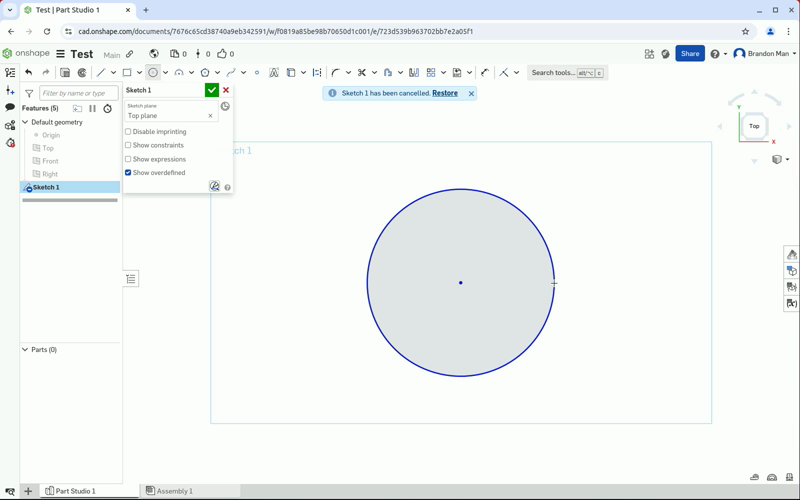
mouse_move(460, 282)
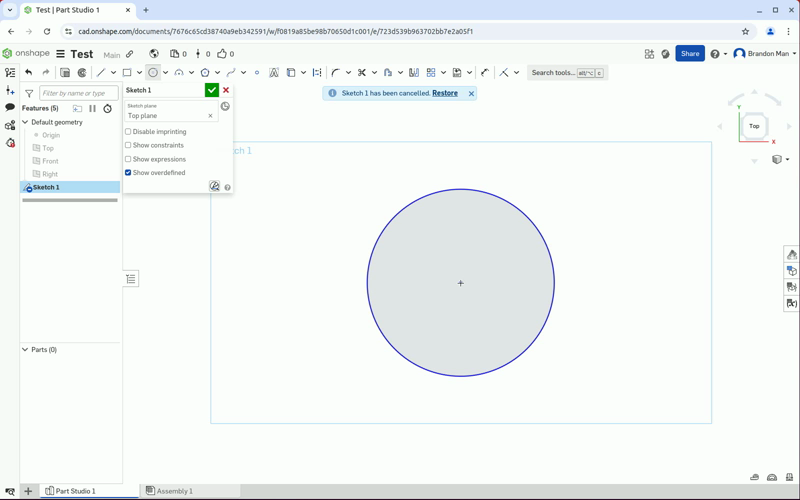
click(460, 282)
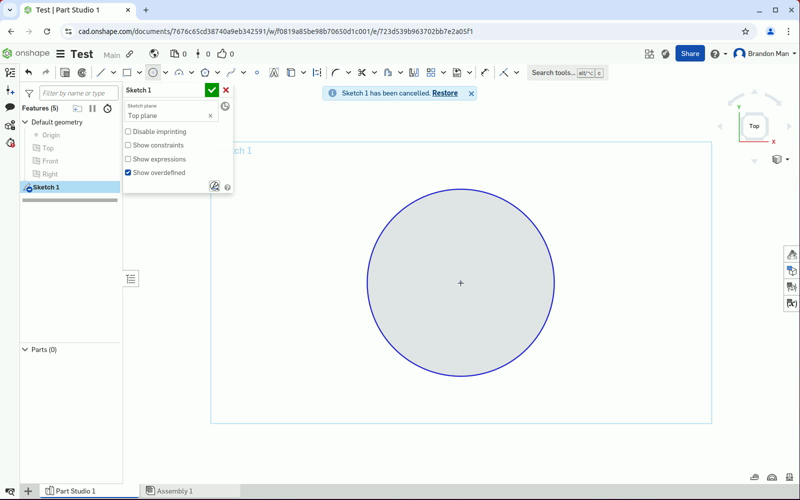
key_up(shift)
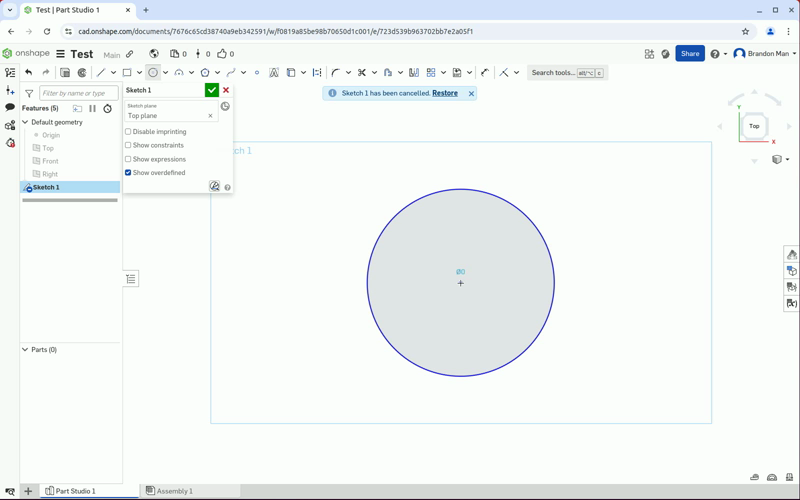
mouse_move(513, 282)
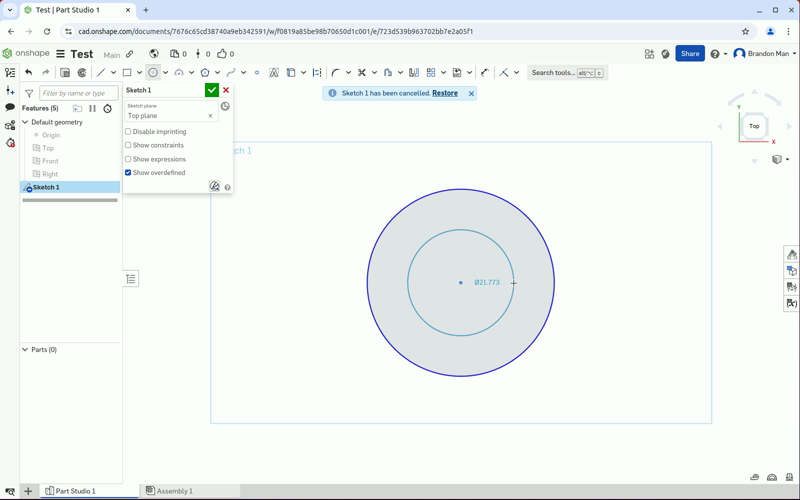
click(513, 282)
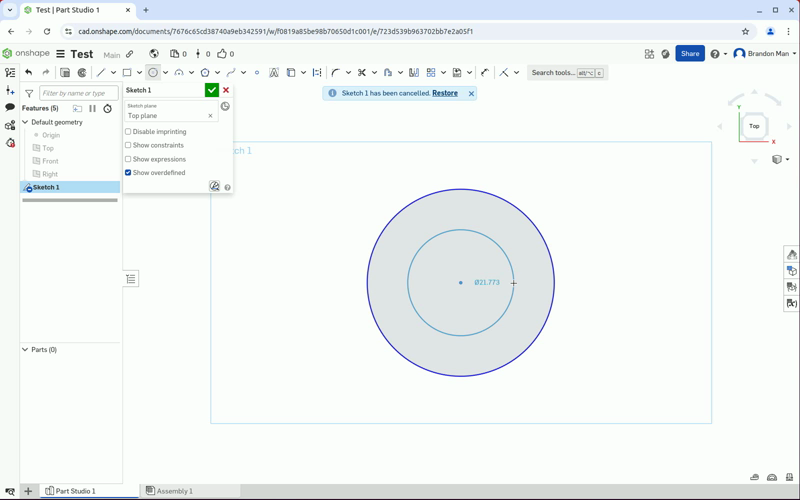
key(esc)
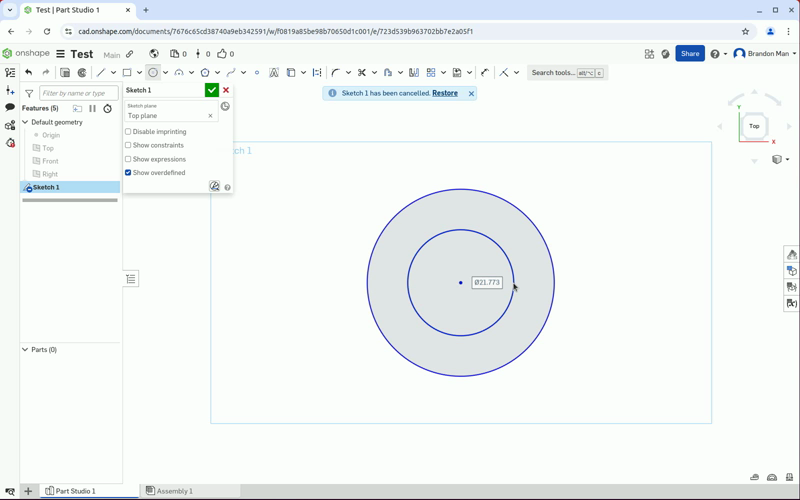
mouse_move(541, 290)
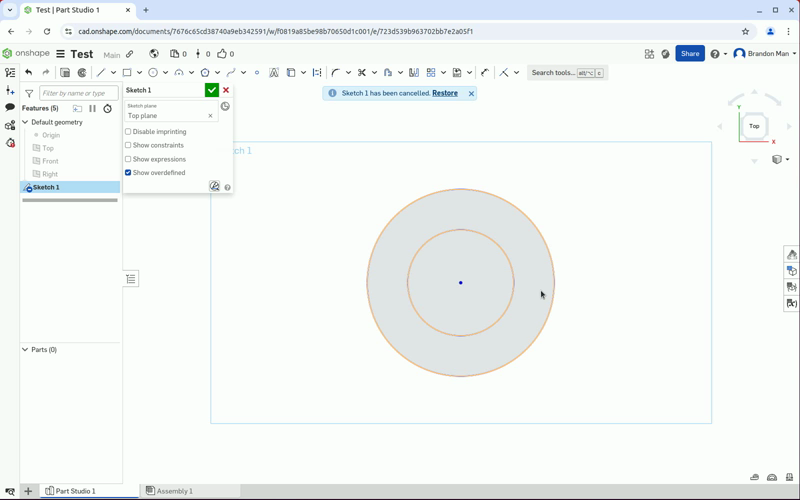
click(541, 290)
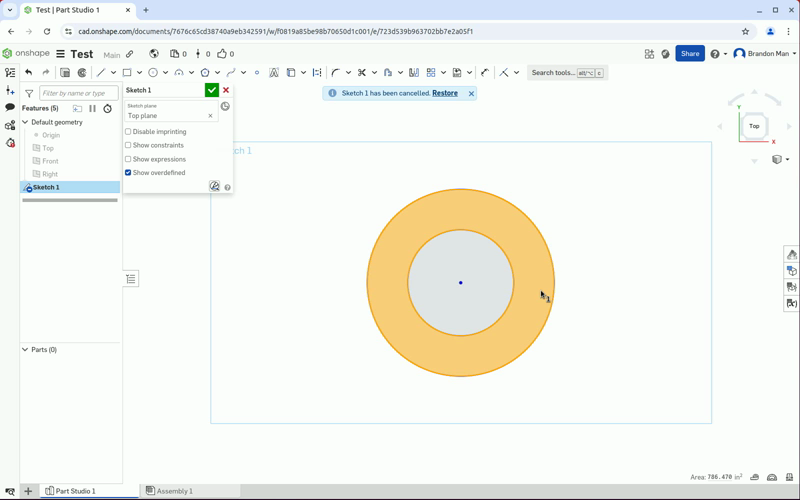
mouse_move(73, 352)
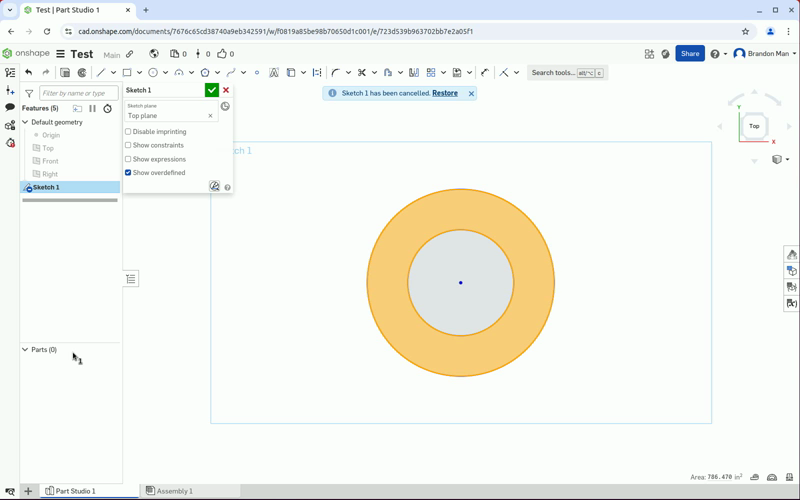
key(shift+y)
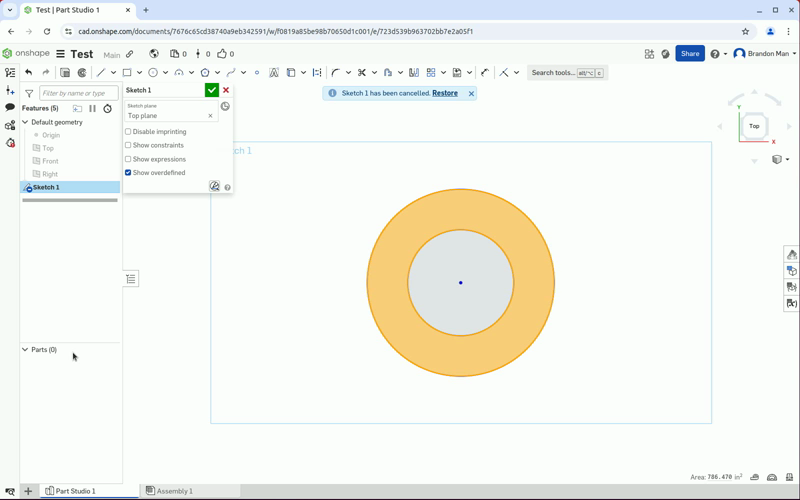
key(shift+e)
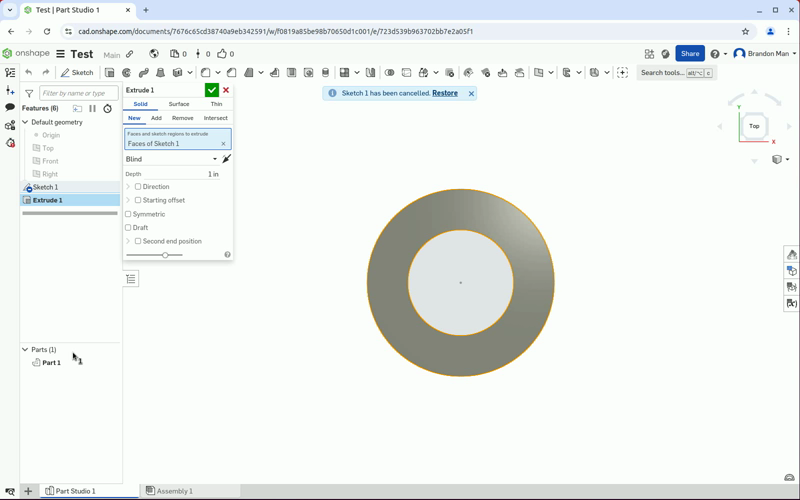
mouse_move(143, 106)
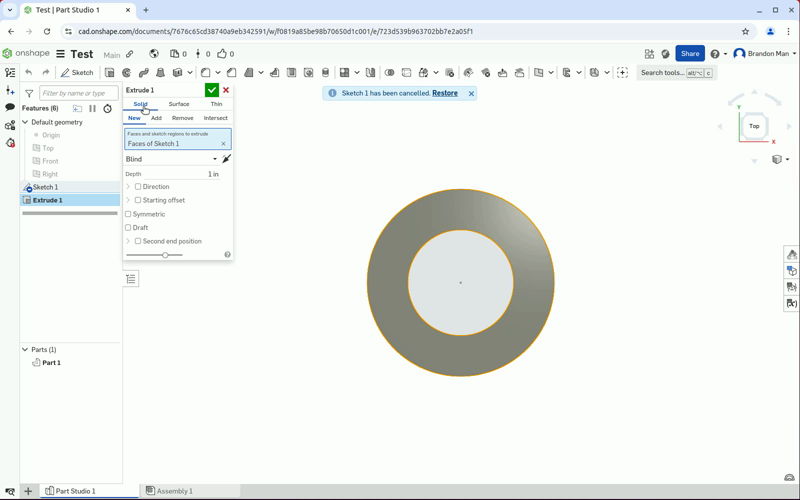
click(143, 106)
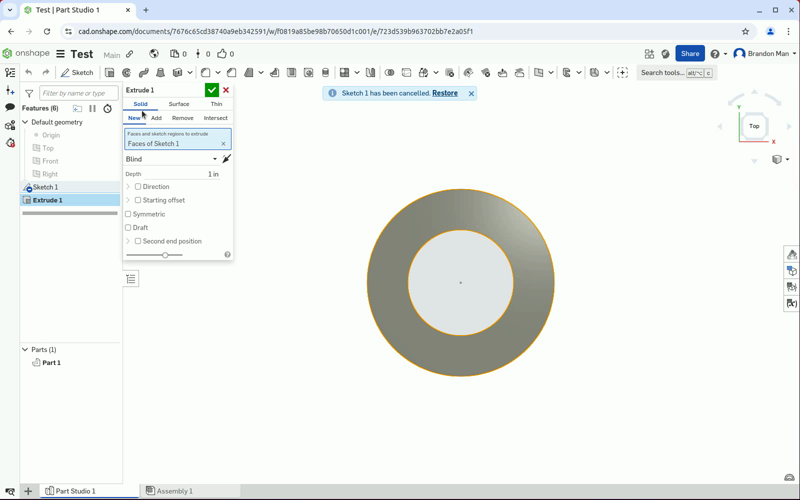
mouse_move(137, 120)
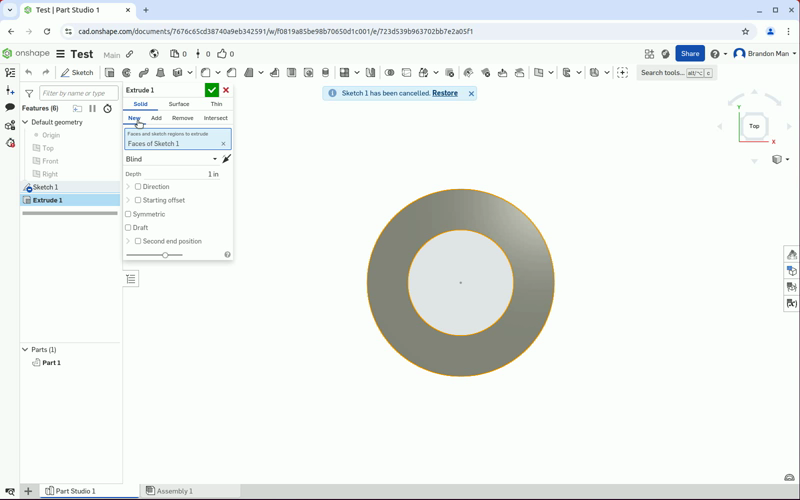
click(137, 120)
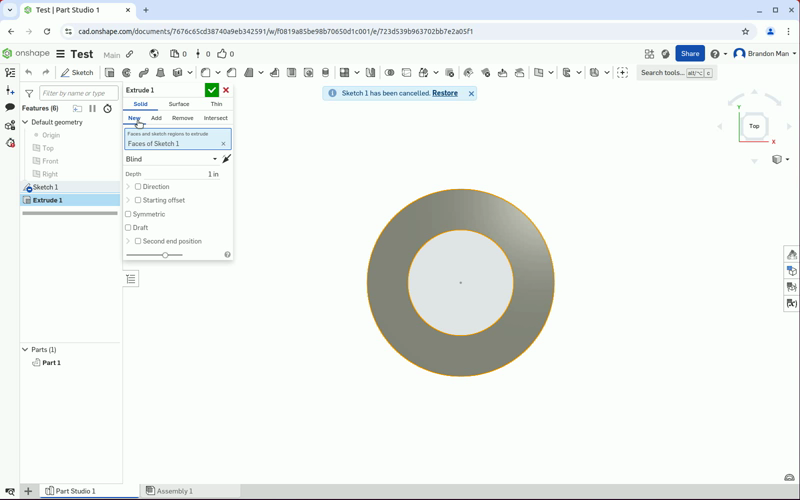
key(tab, 4)
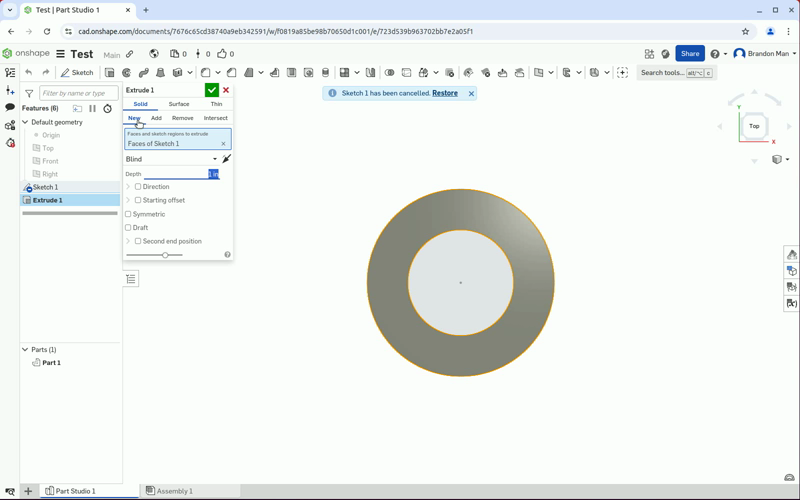
text(6.258)
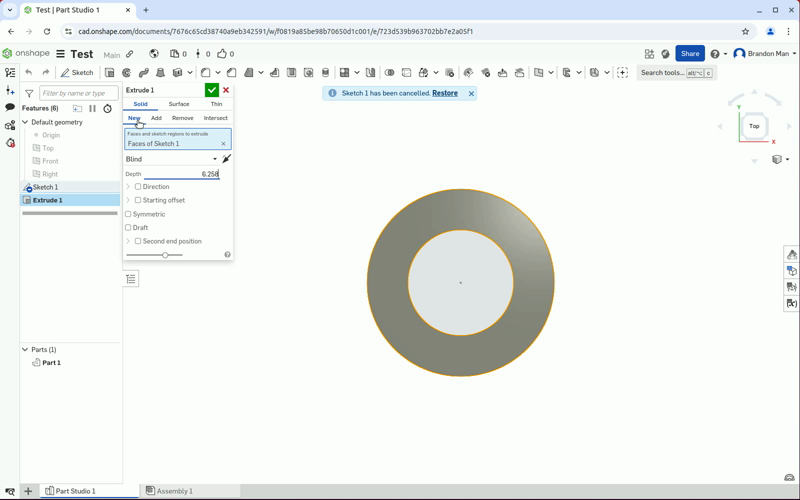
key(enter)
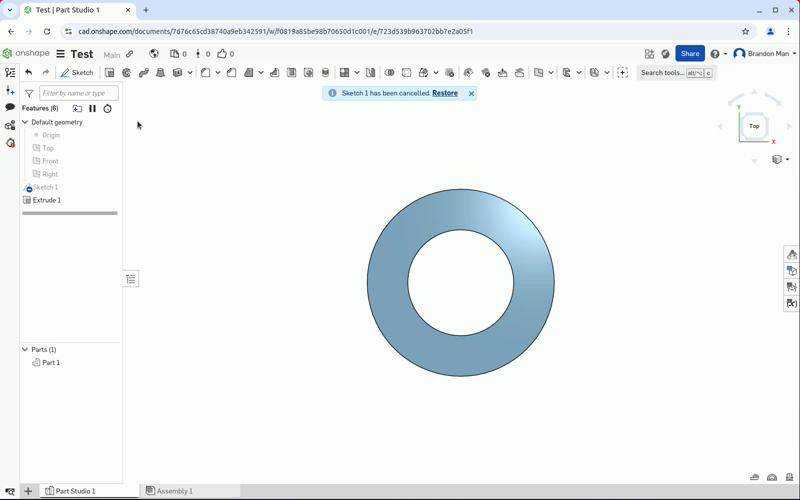
key(shift+h)
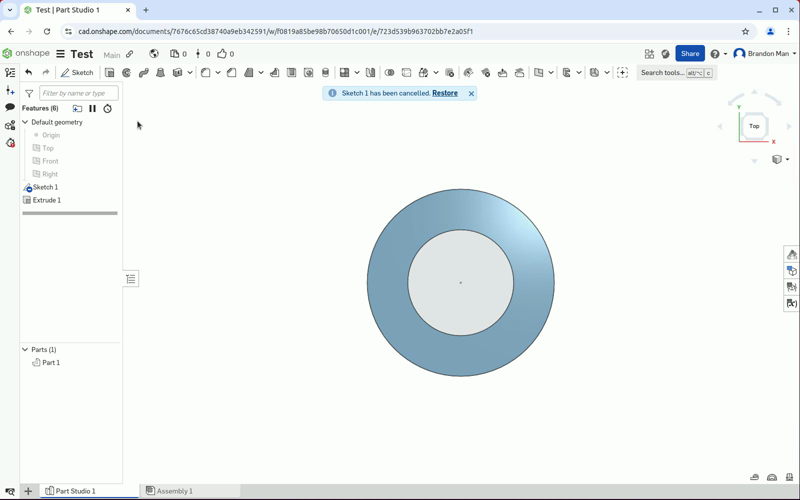
key(shift+h)
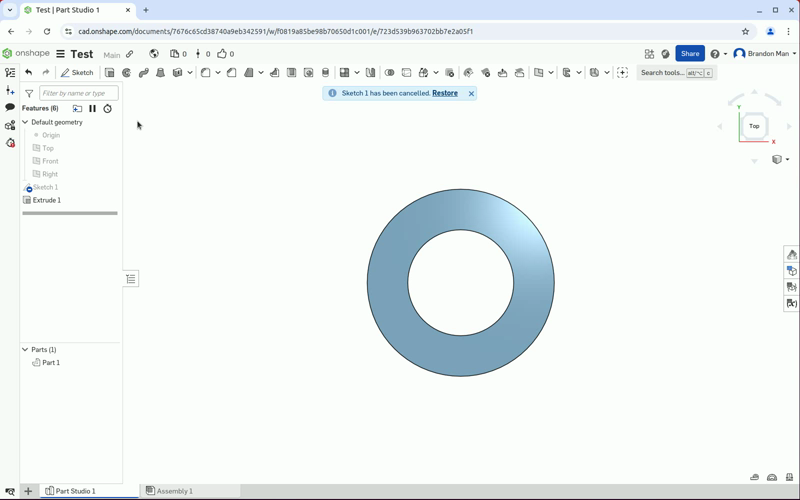
mouse_move(73, 189)
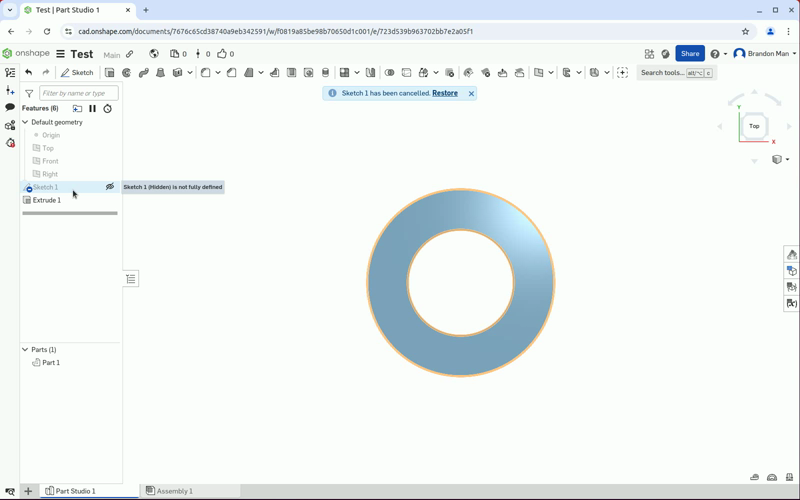
click(73, 189)
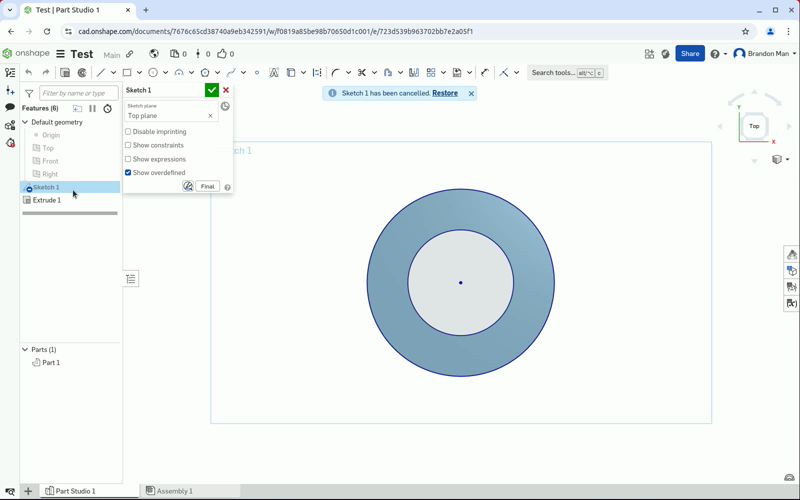
mouse_move(229, 92)
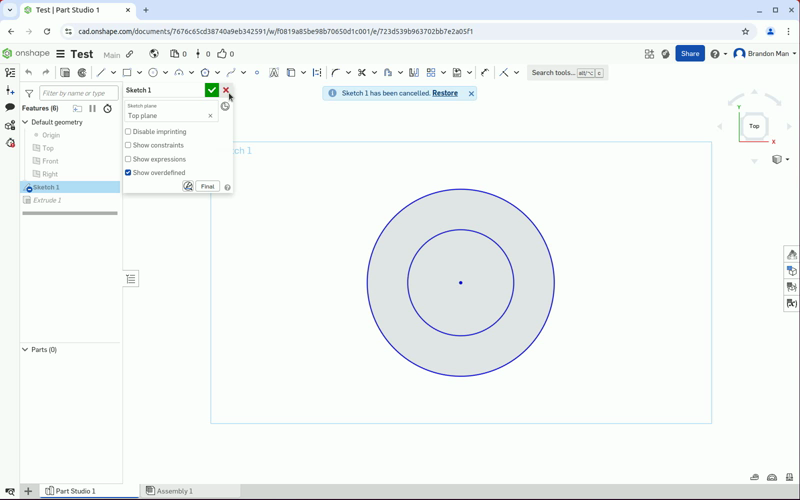
click(229, 92)
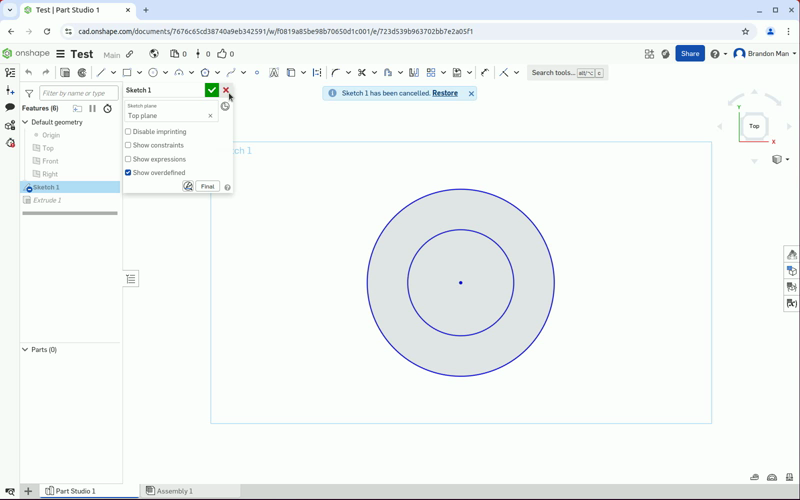
key(shift+s)
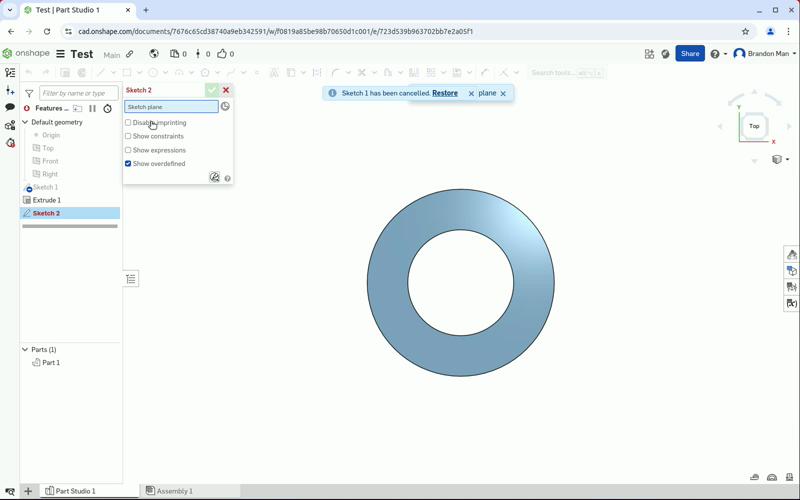
mouse_move(73, 150)
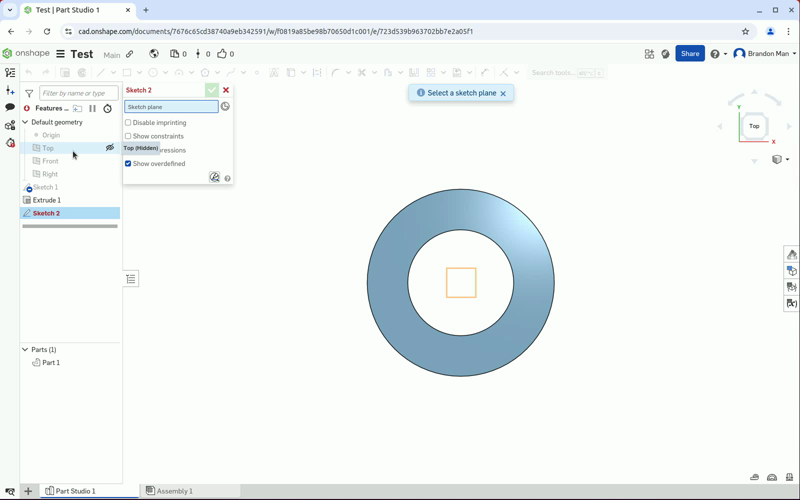
click(73, 150)
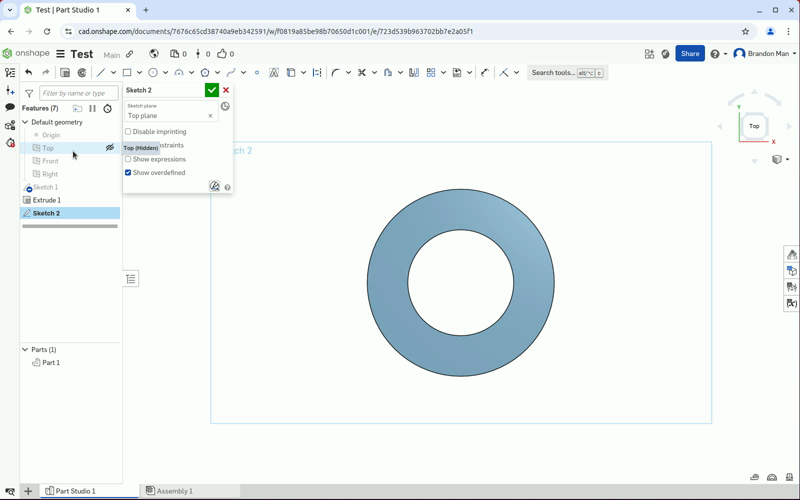
mouse_move(73, 352)
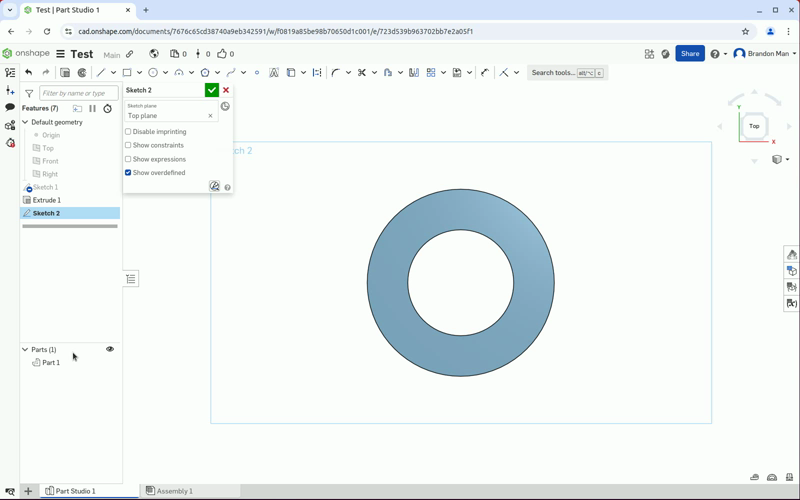
key(y)
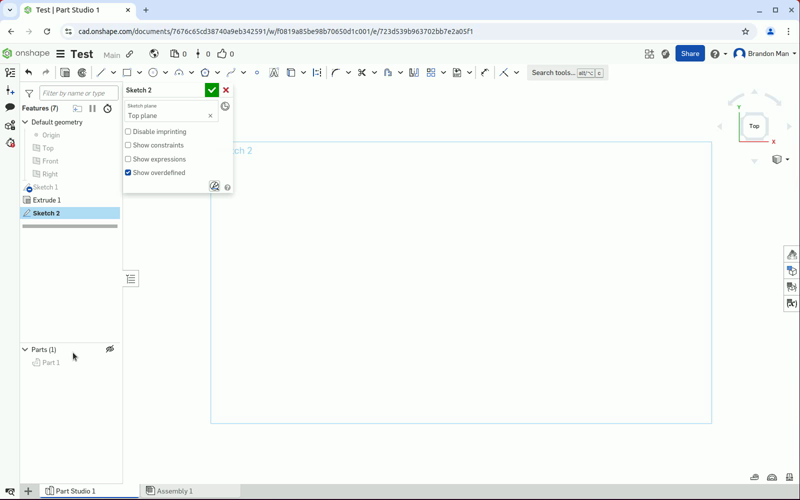
key(c)
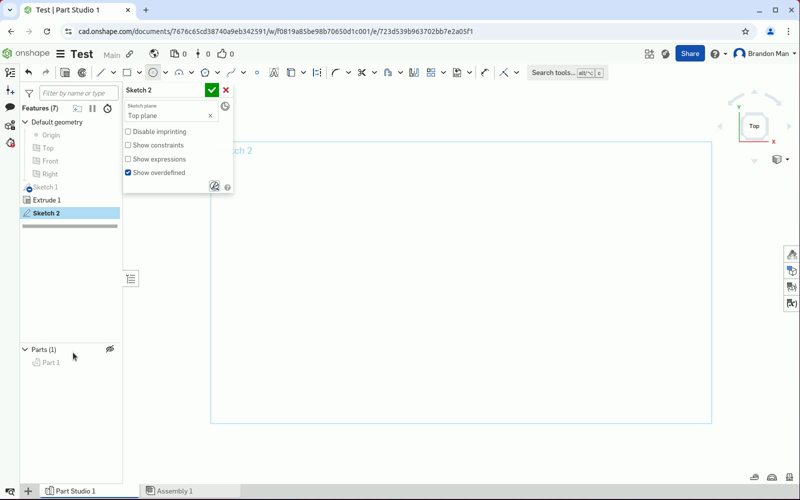
key_down(shift)
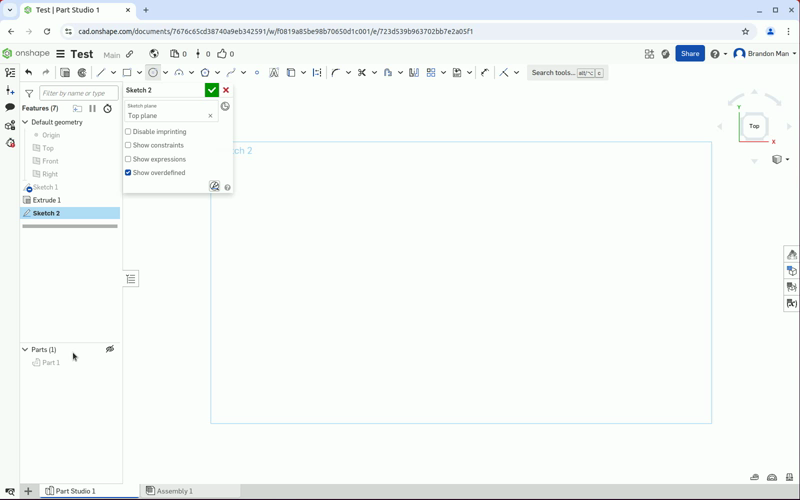
mouse_move(461, 282)
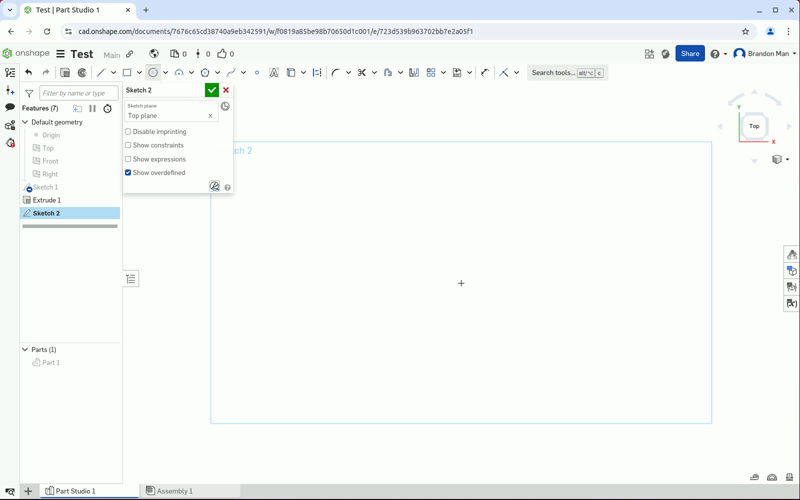
click(461, 282)
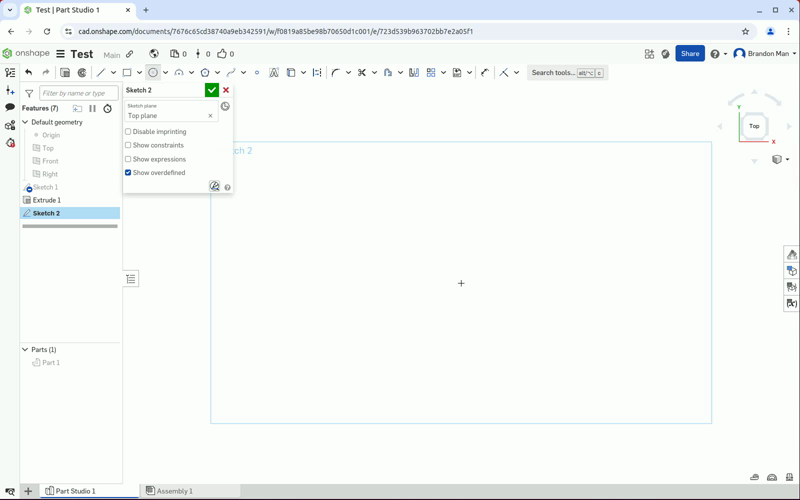
key_up(shift)
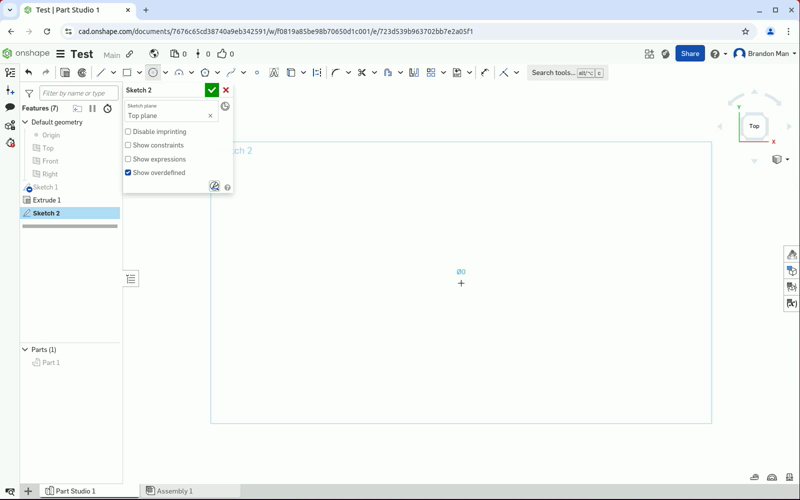
mouse_move(516, 282)
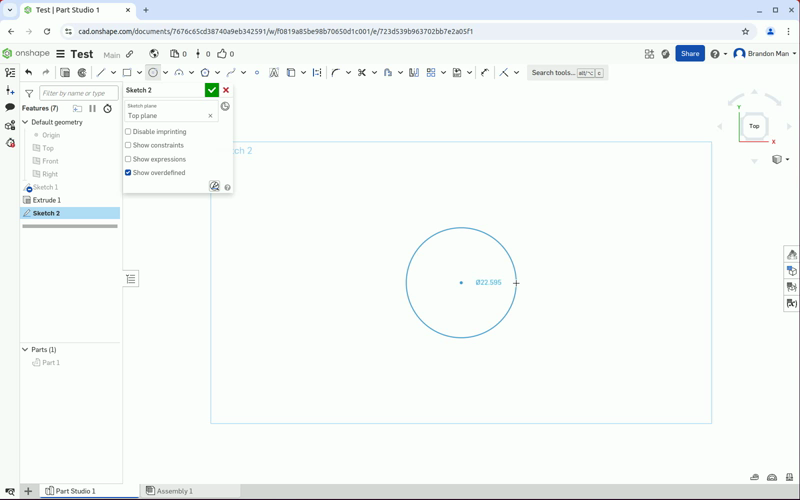
click(516, 282)
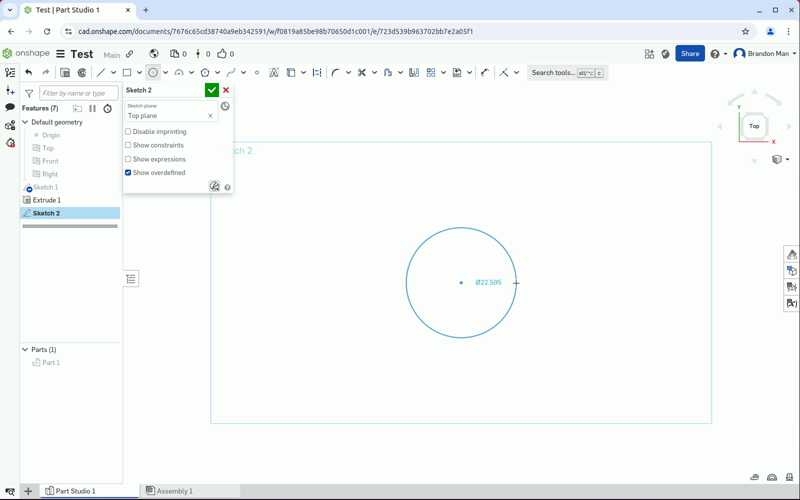
key(esc)
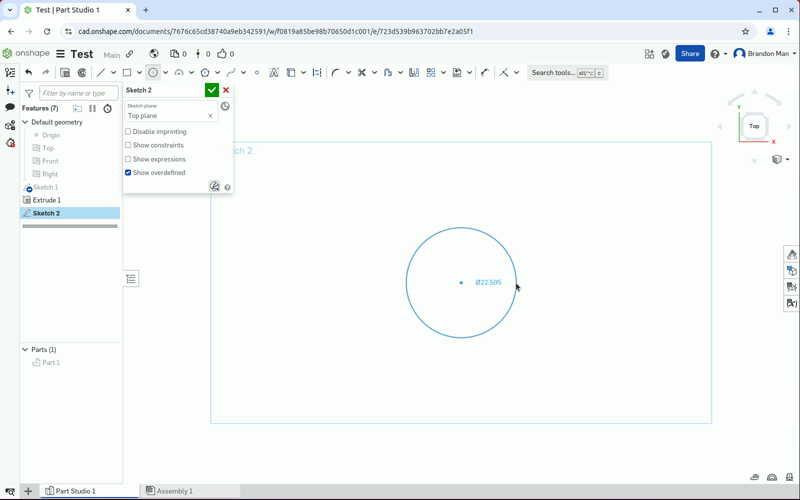
key(c)
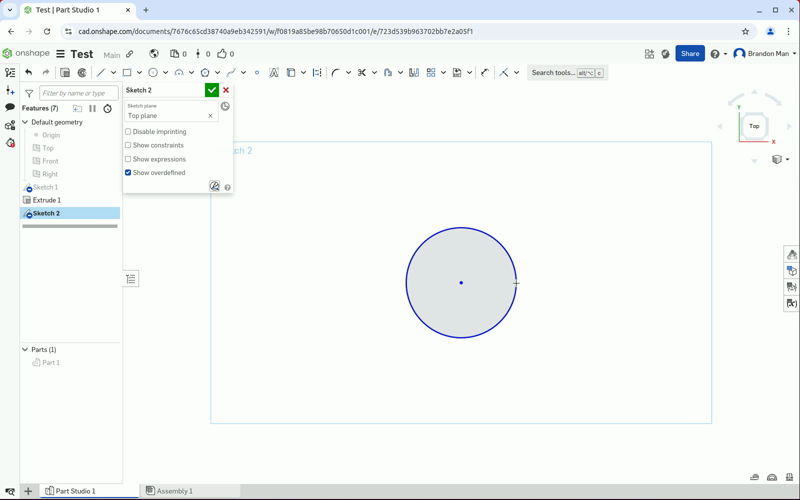
key_down(shift)
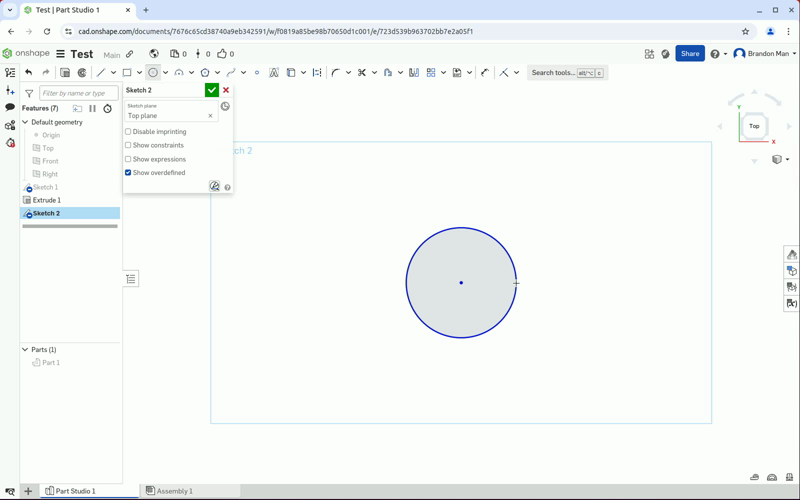
mouse_move(461, 282)
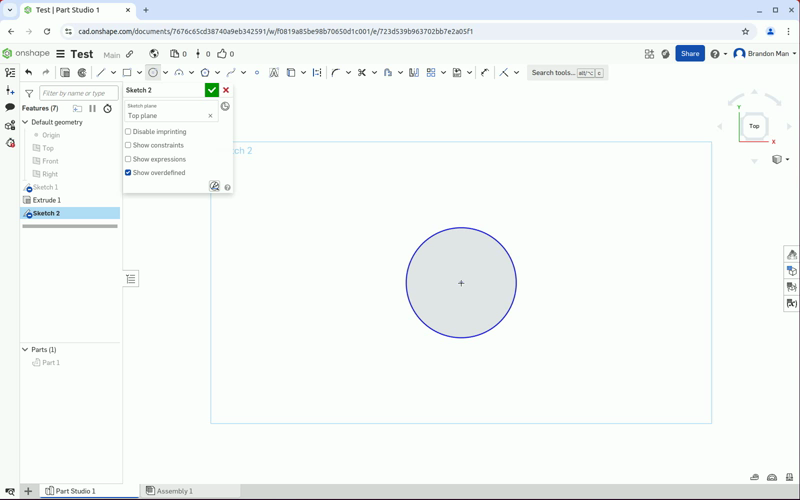
click(461, 282)
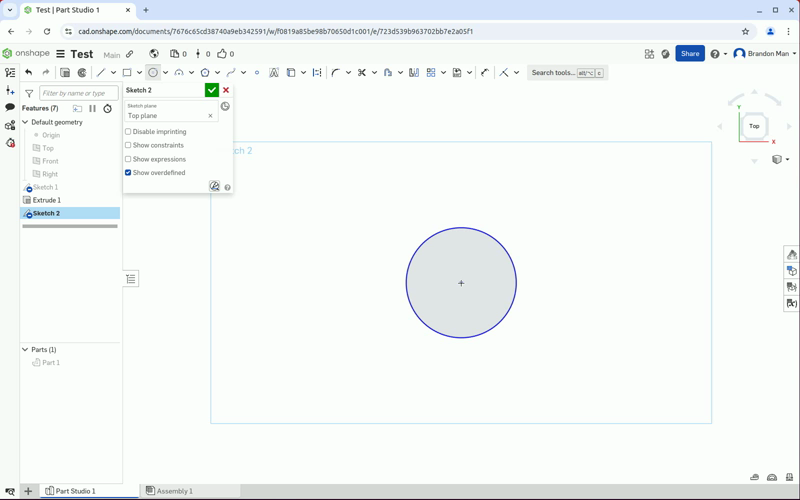
key_up(shift)
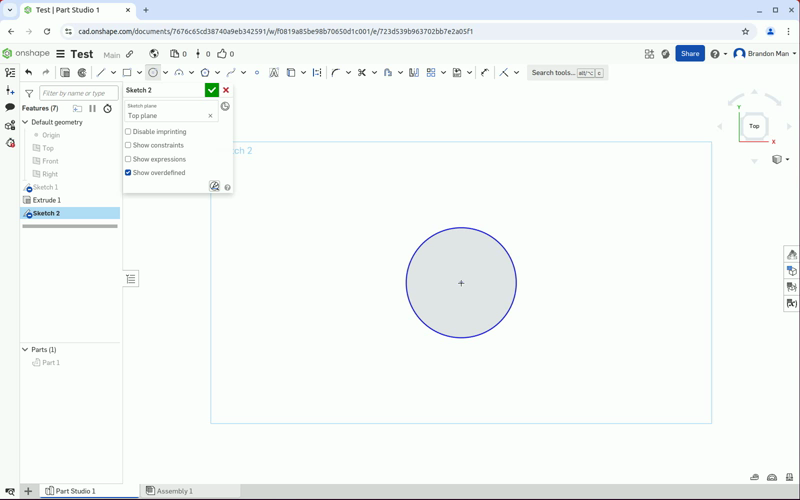
mouse_move(496, 282)
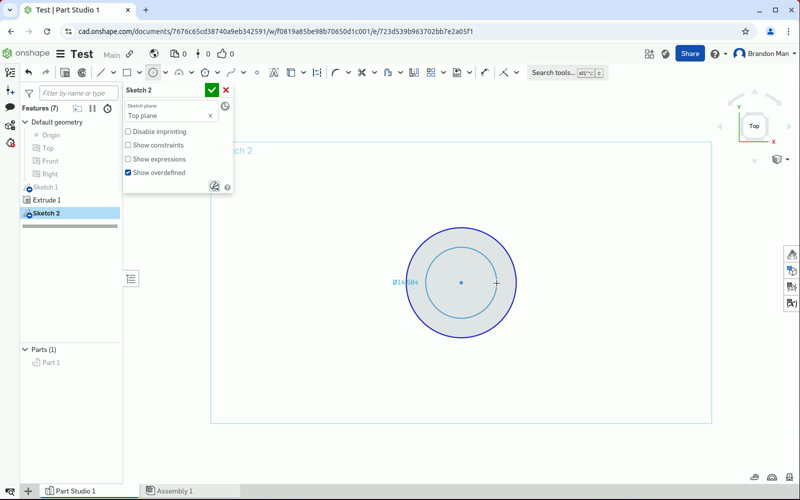
click(496, 282)
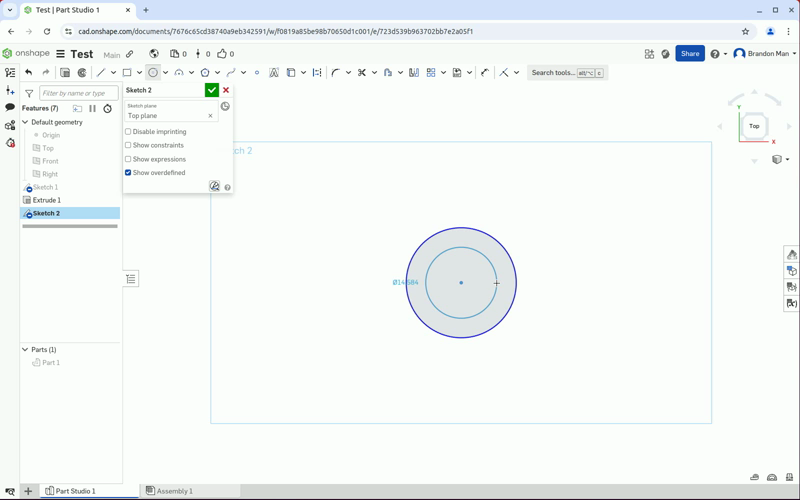
key(esc)
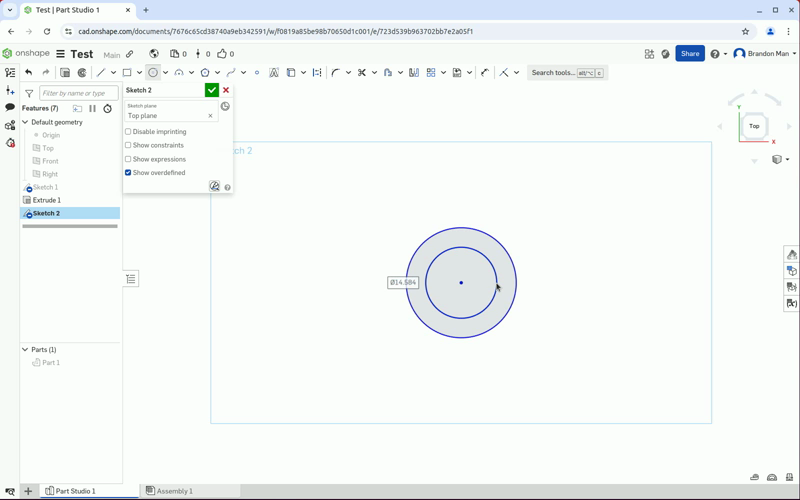
mouse_move(453, 325)
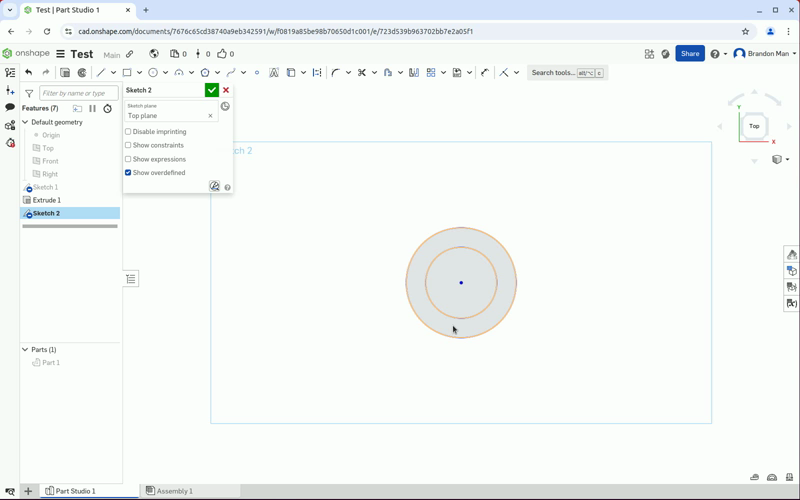
click(453, 325)
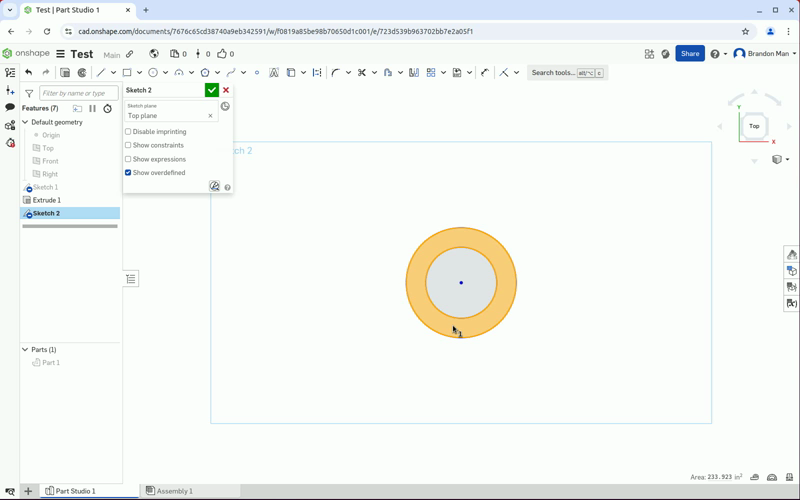
mouse_move(73, 352)
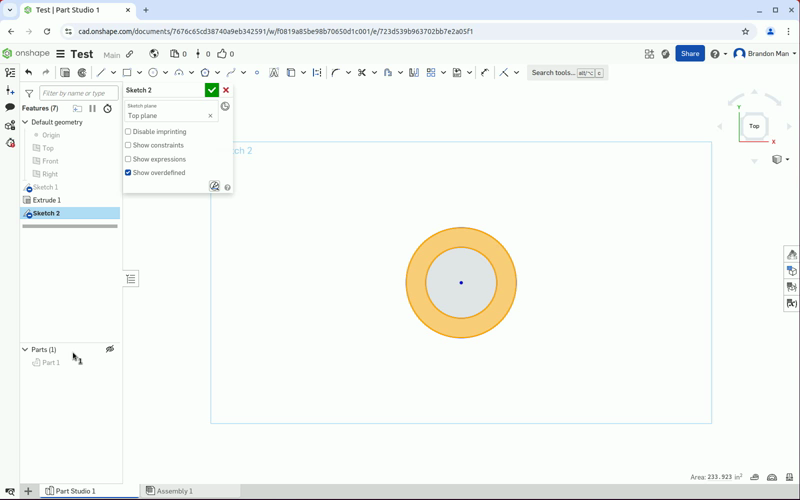
key(shift+y)
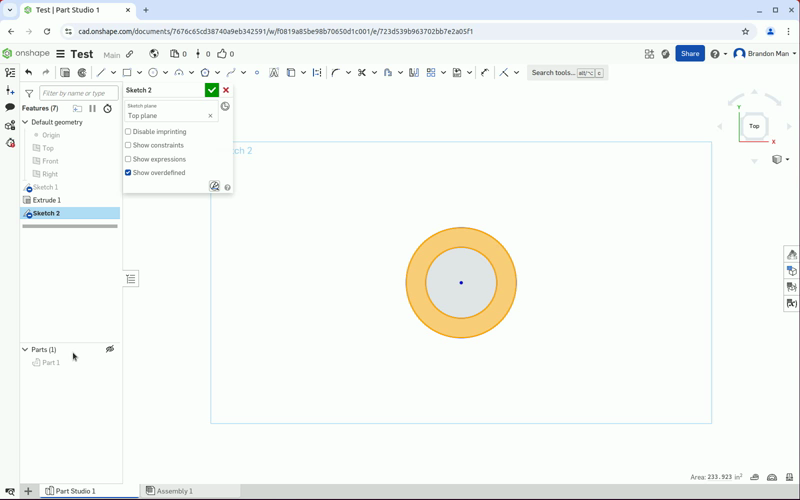
key(shift+e)
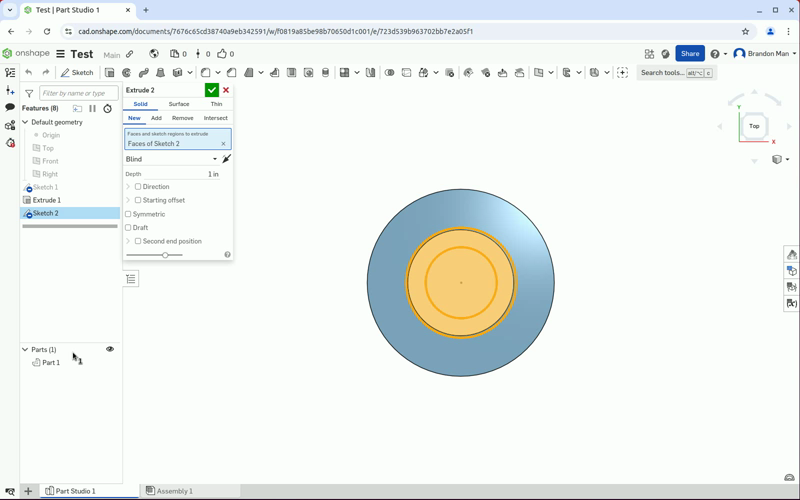
mouse_move(143, 106)
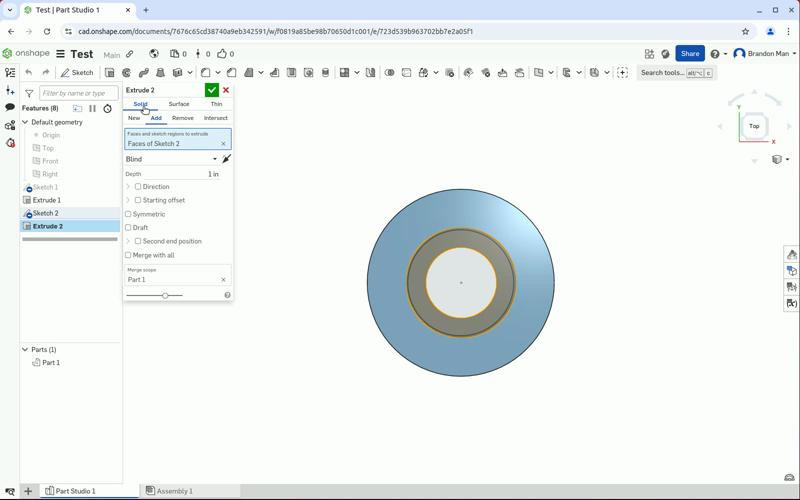
click(143, 106)
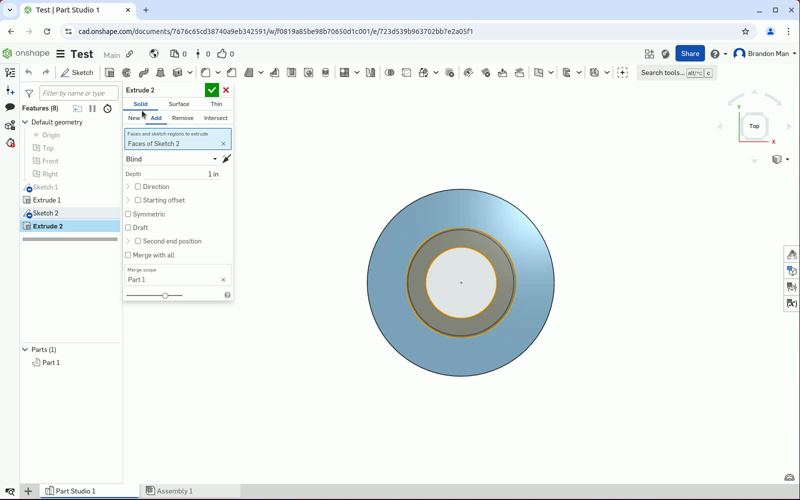
mouse_move(137, 120)
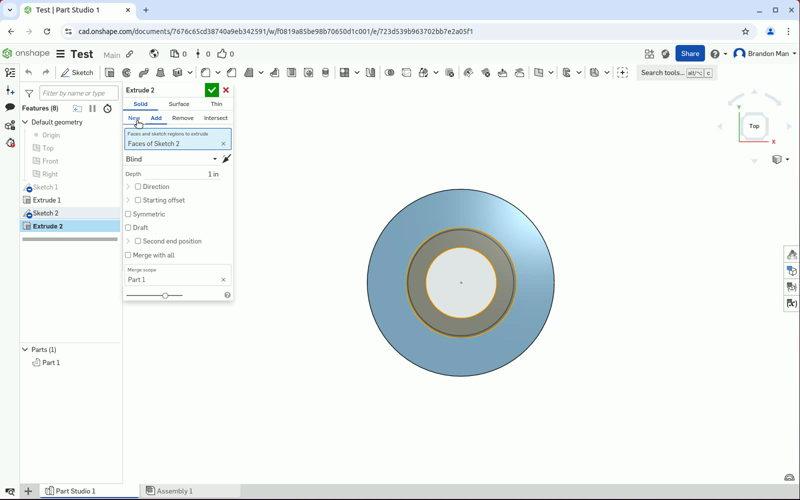
click(137, 120)
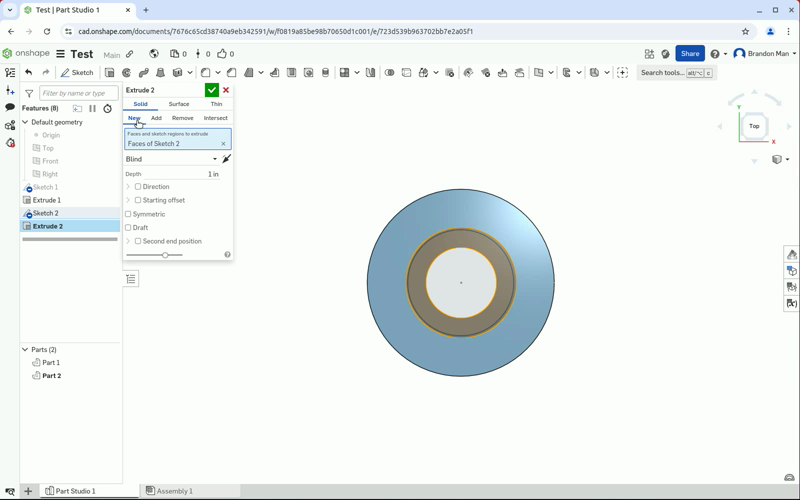
key(tab, 4)
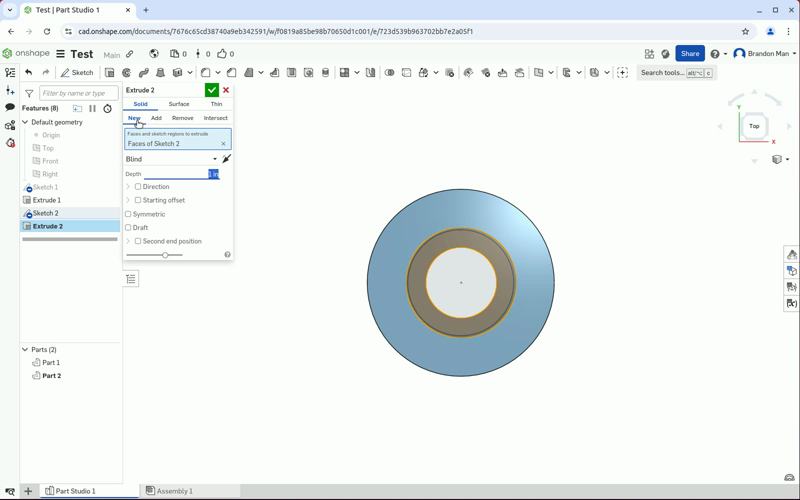
text(6.258)
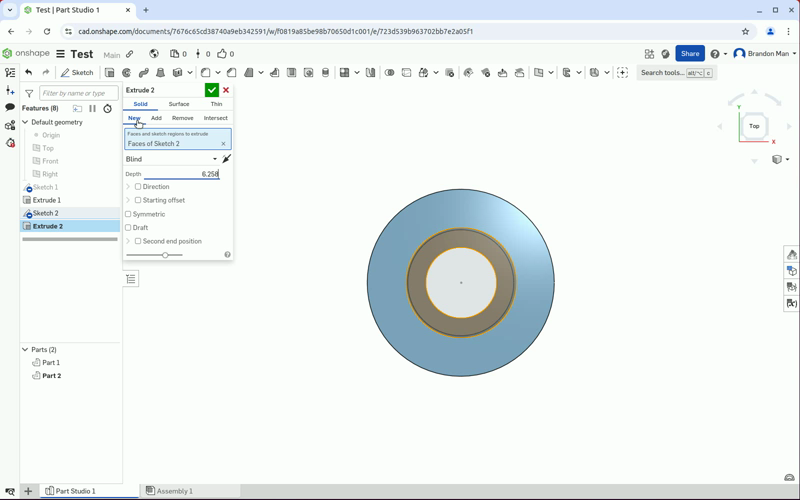
key(enter)
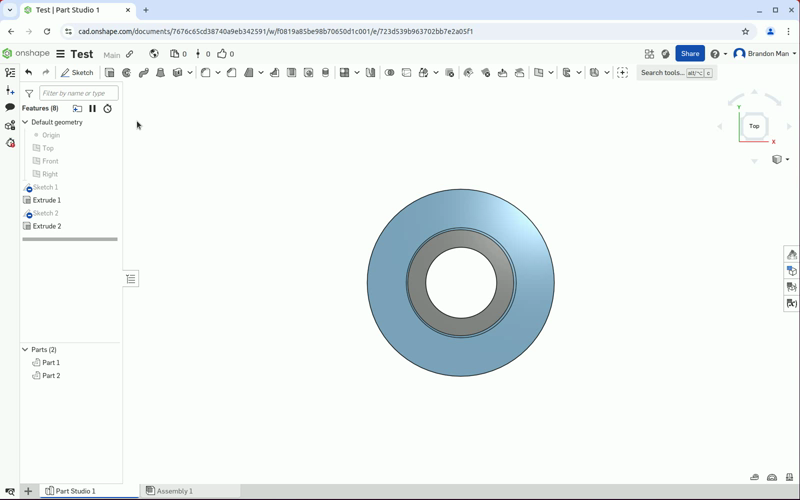
key(shift+h)
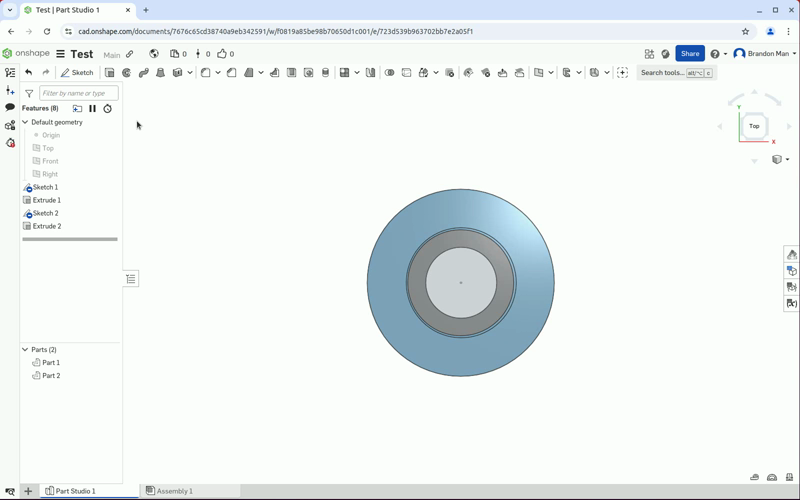
key(shift+h)
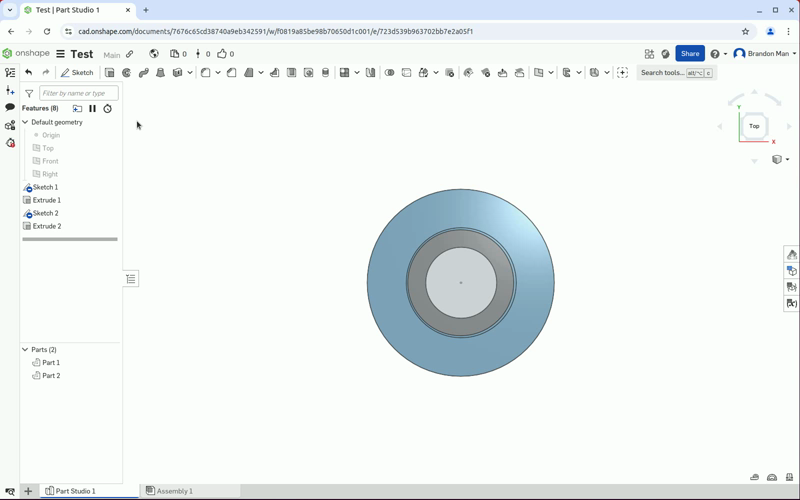
key(shift+7)
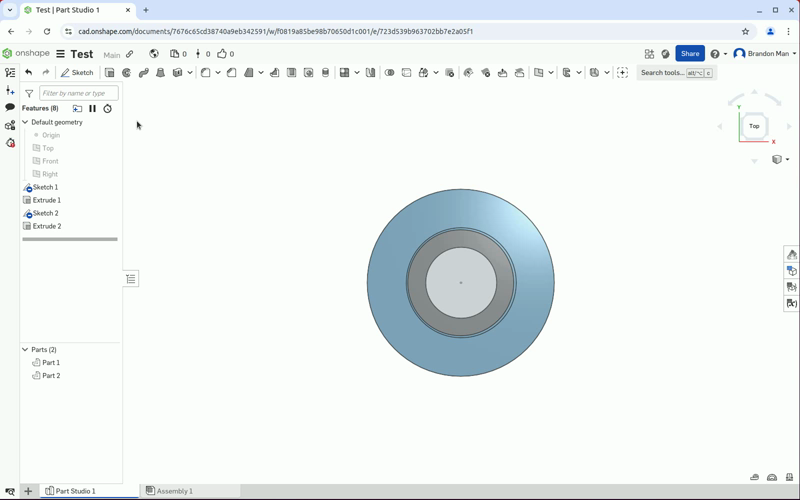
key(up, 3)
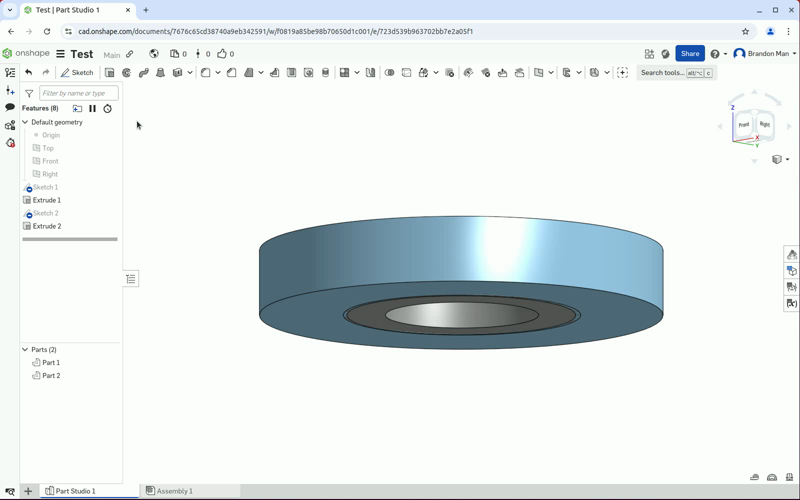
key(left, 3)
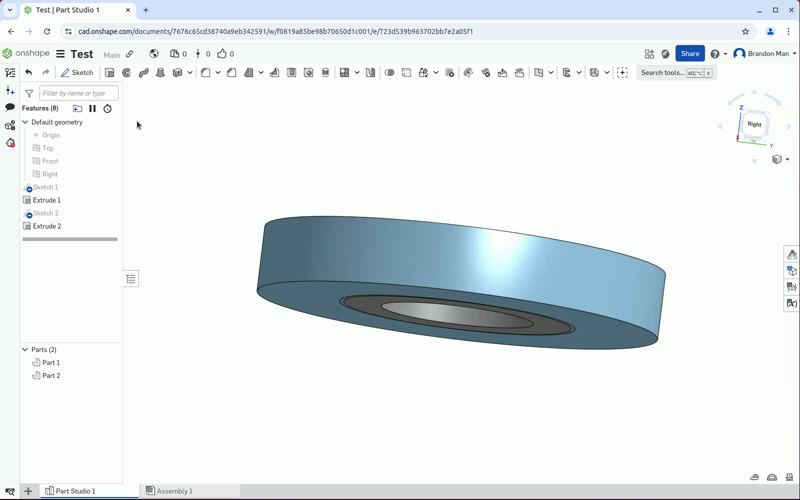
key(right, 3)
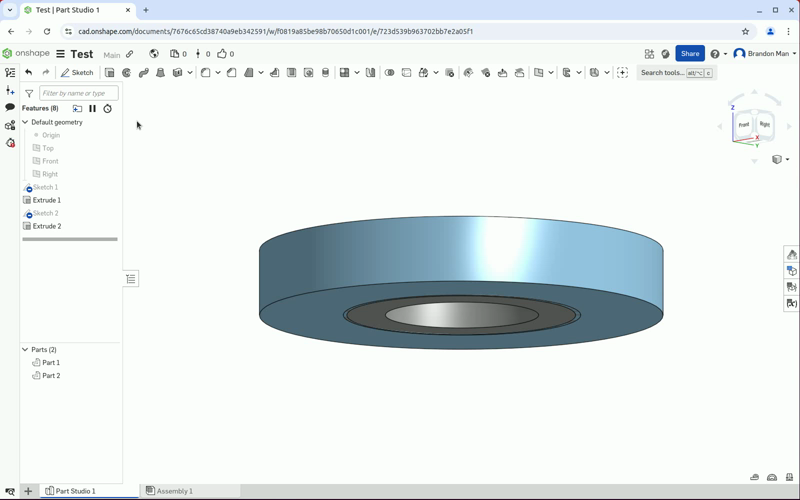
key(down, 3)
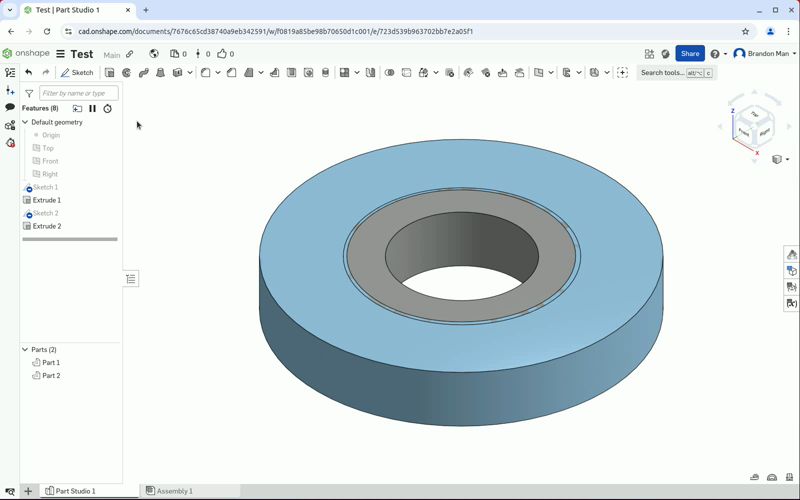
mouse_move(73, 189)
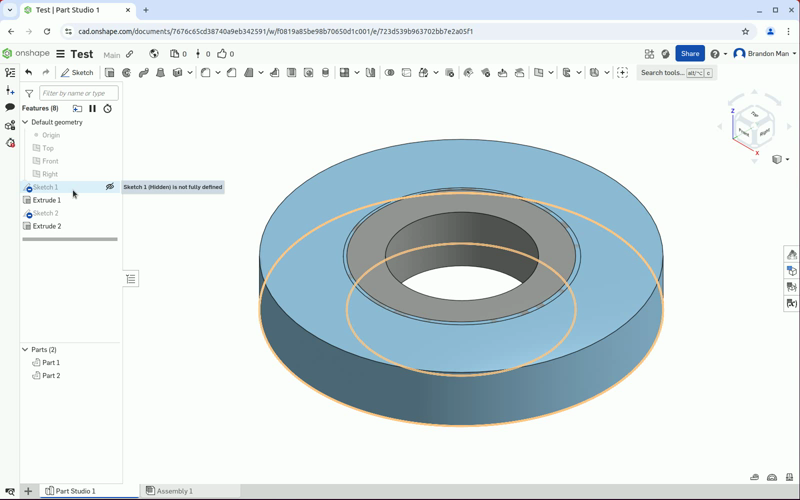
click(73, 189)